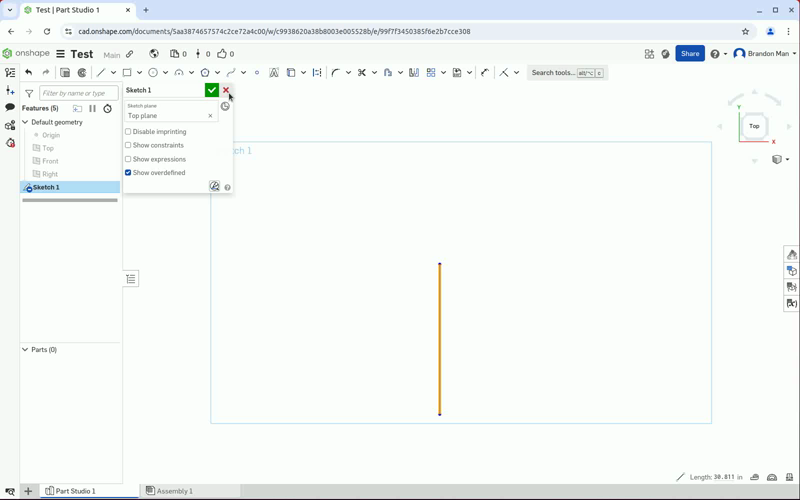
key(shift+h)
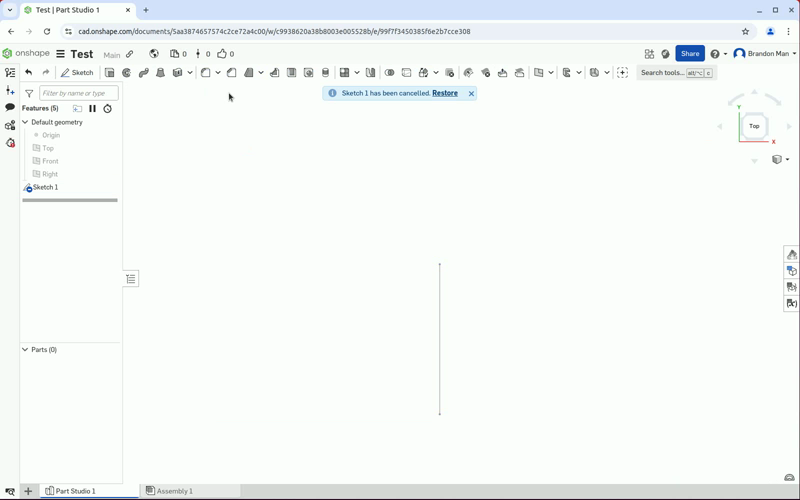
key(shift+s)
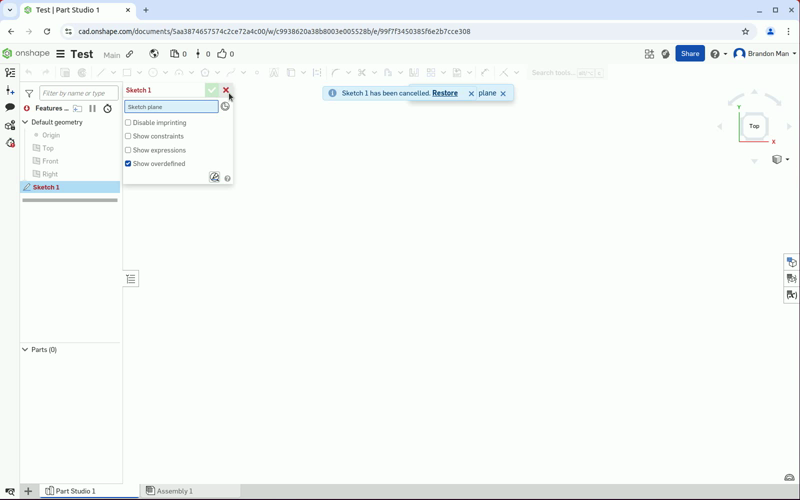
mouse_move(73, 150)
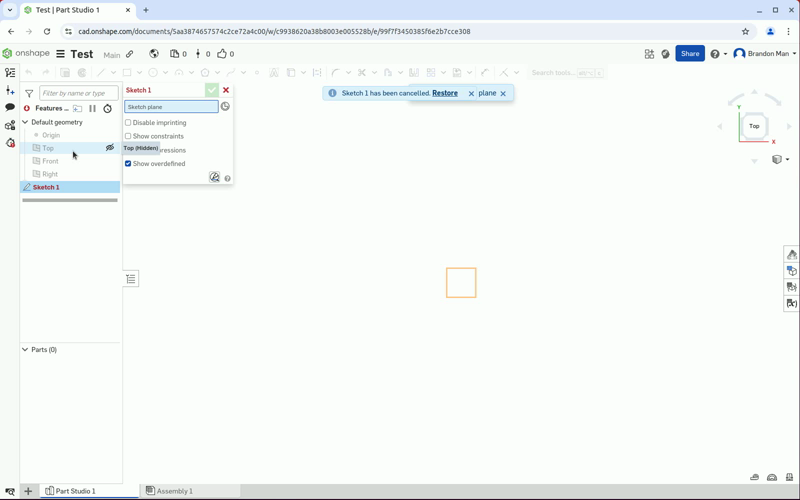
click(73, 150)
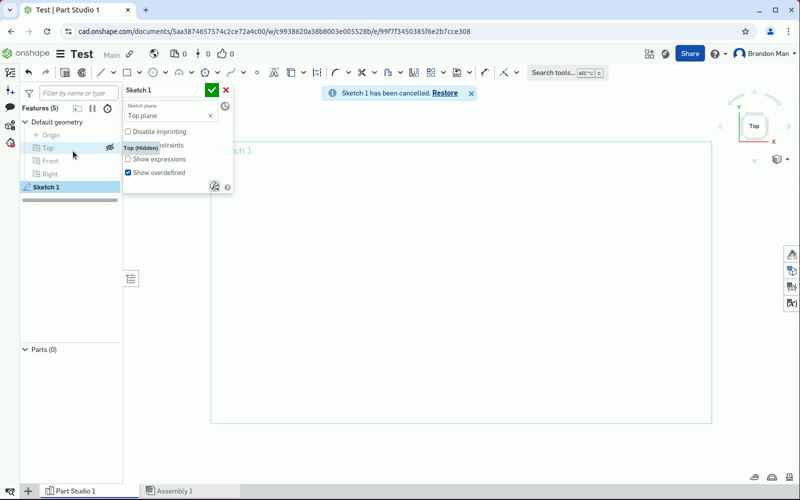
mouse_move(73, 352)
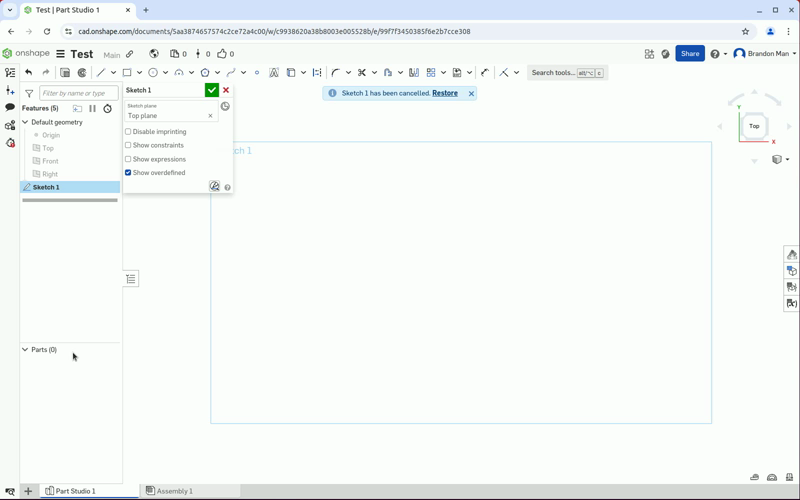
key(y)
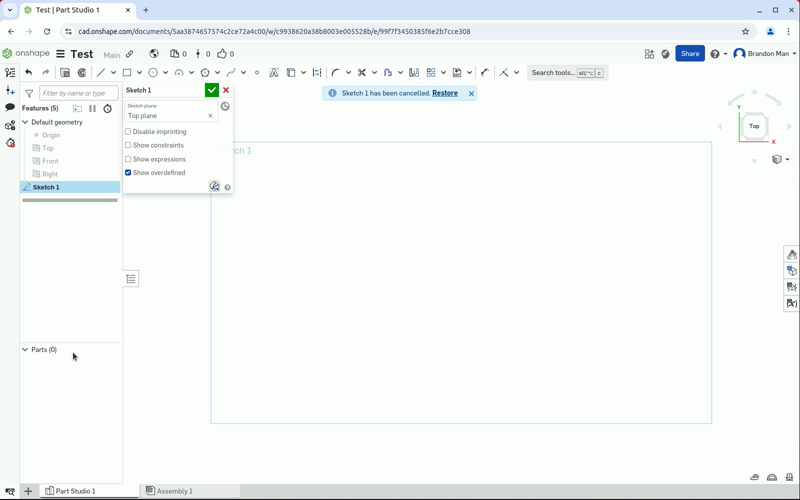
key(l)
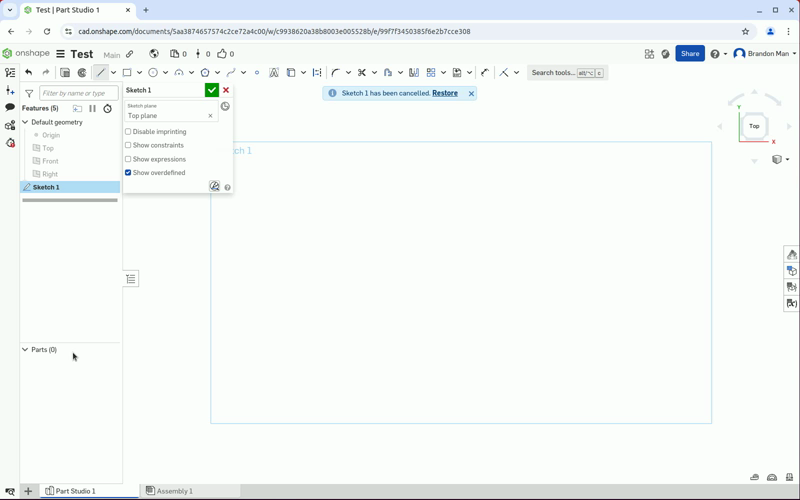
key_down(shift)
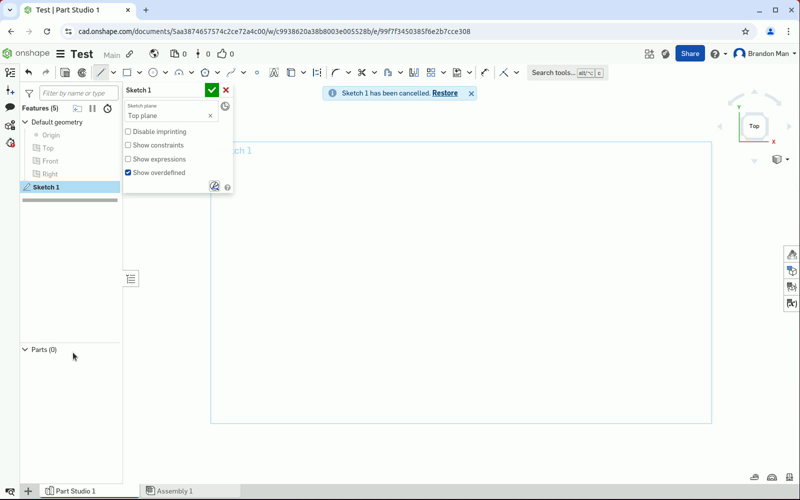
mouse_move(348, 339)
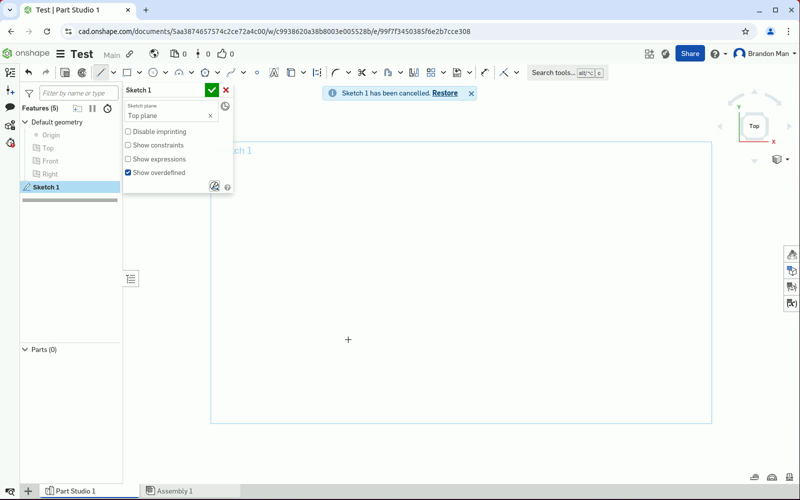
click(348, 339)
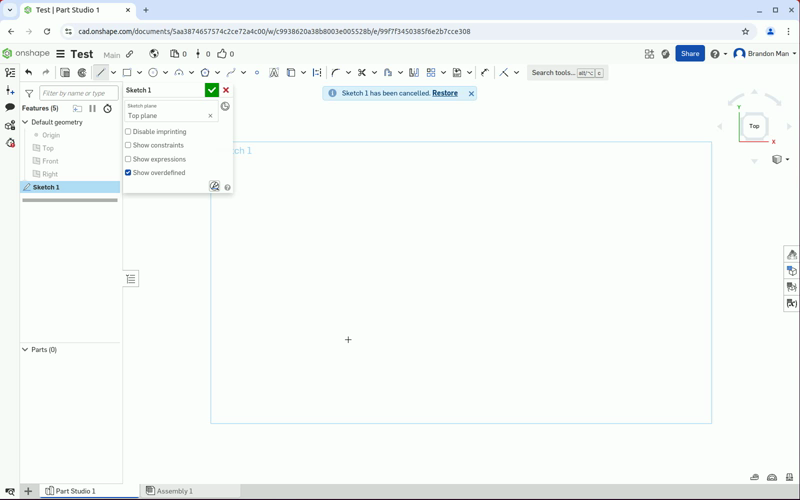
key_up(shift)
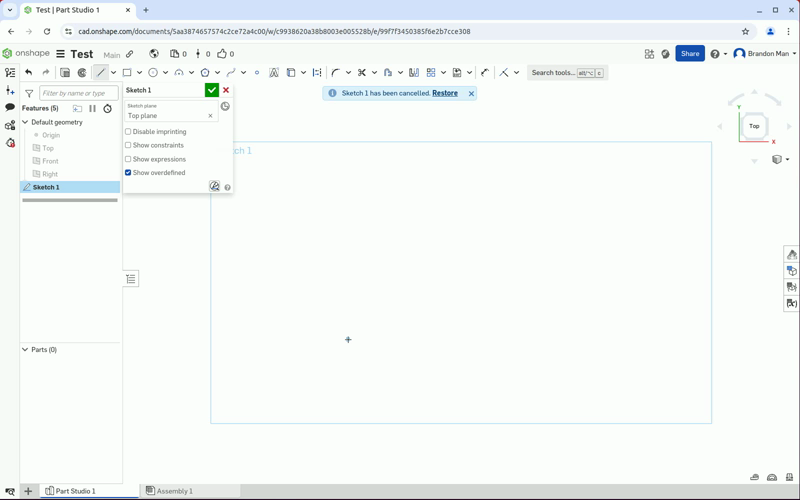
key_down(shift)
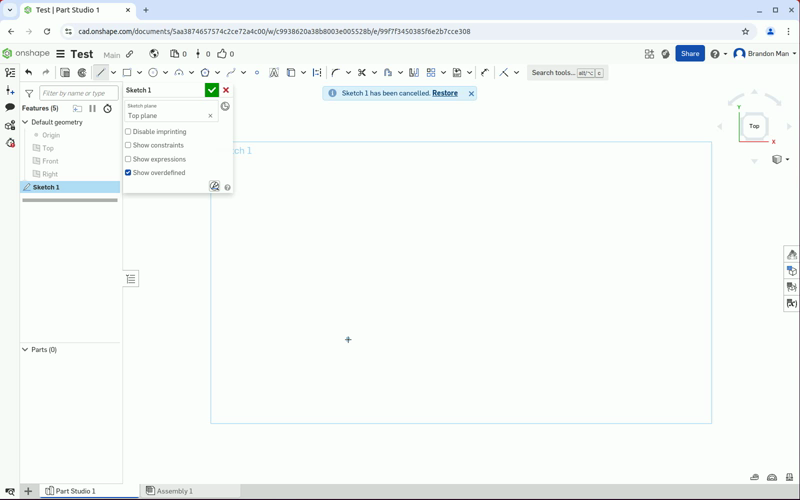
mouse_move(572, 339)
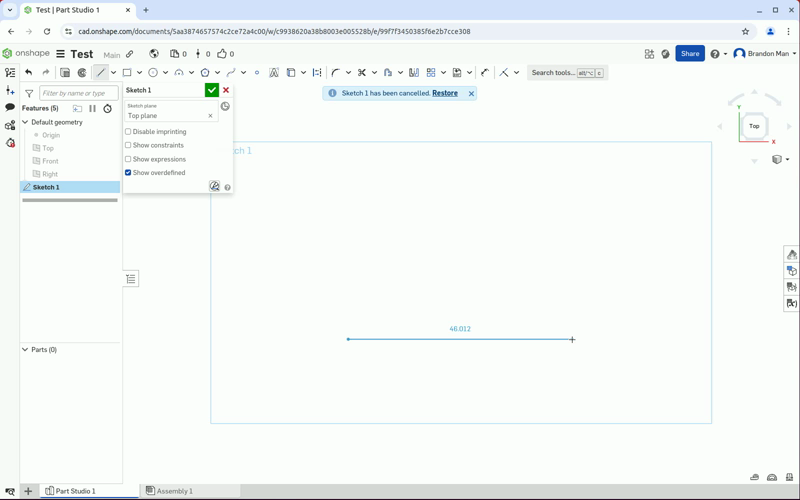
click(572, 339)
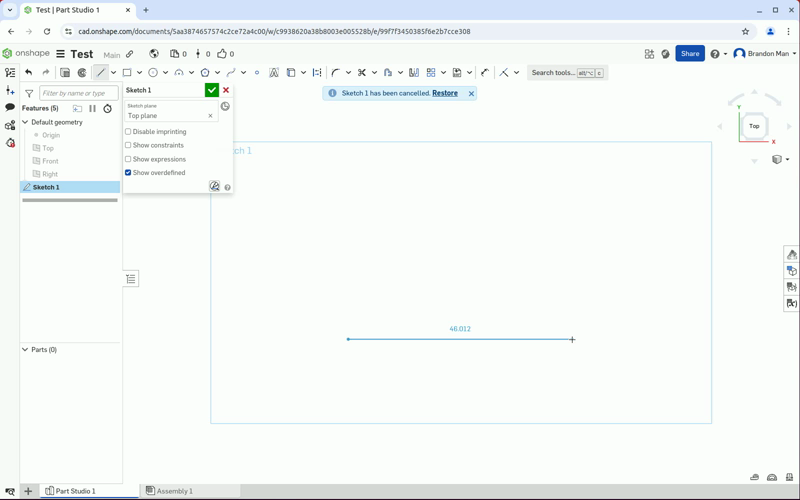
key_up(shift)
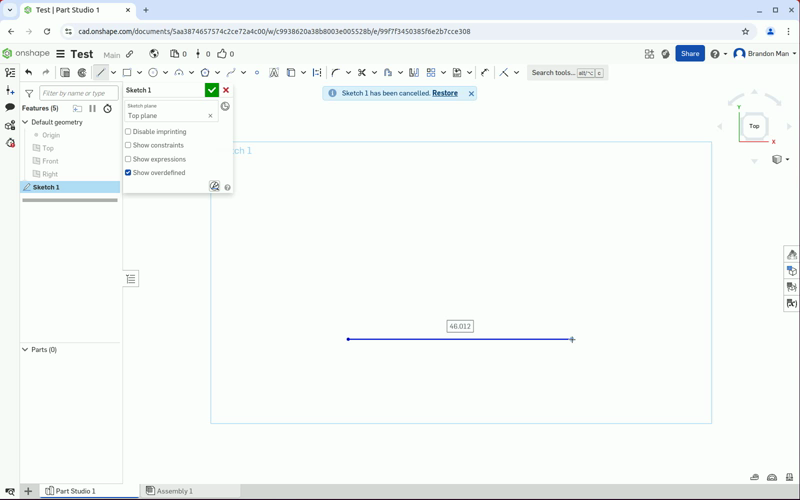
key_down(shift)
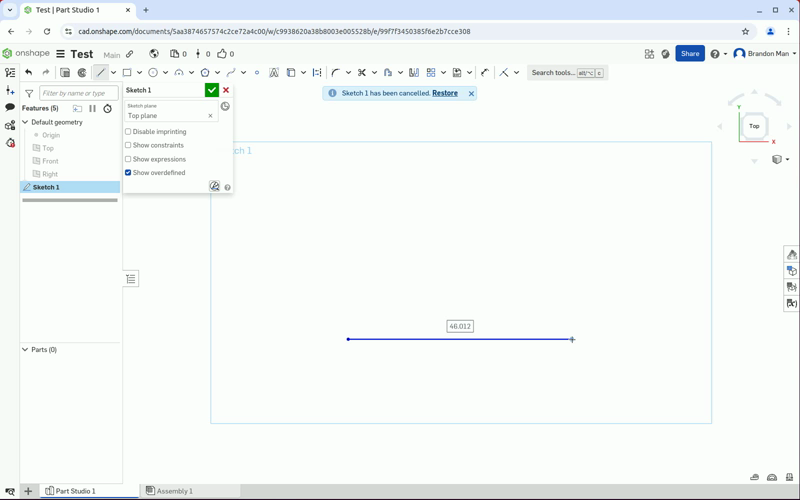
mouse_move(572, 226)
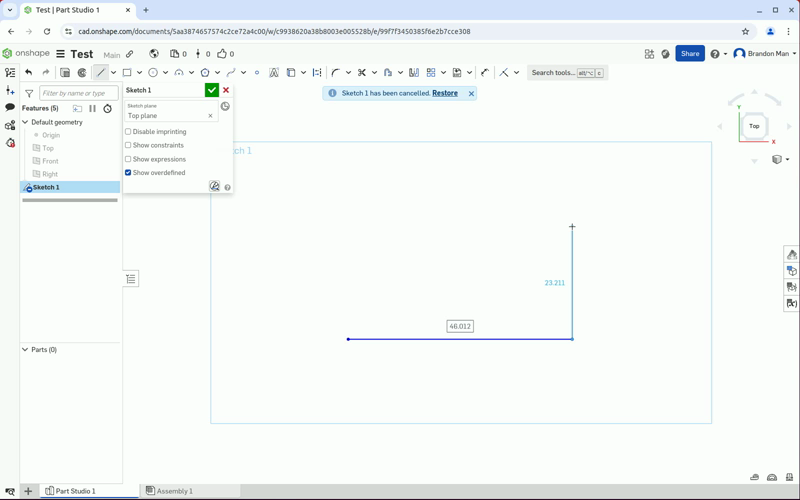
click(572, 226)
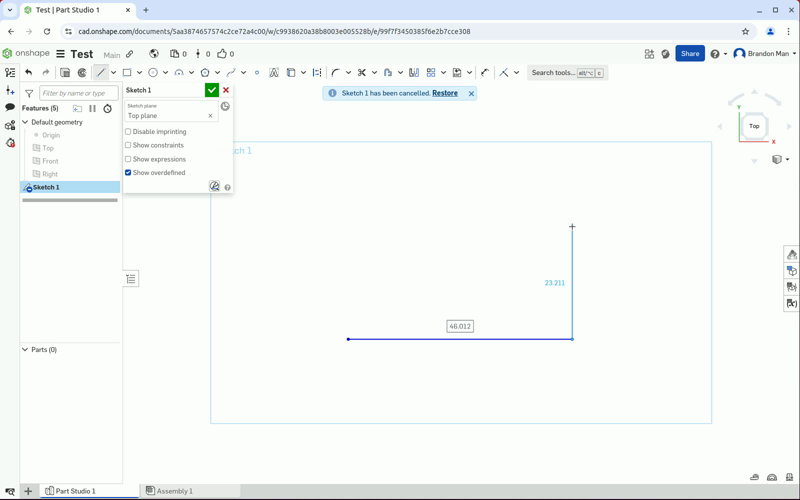
key_up(shift)
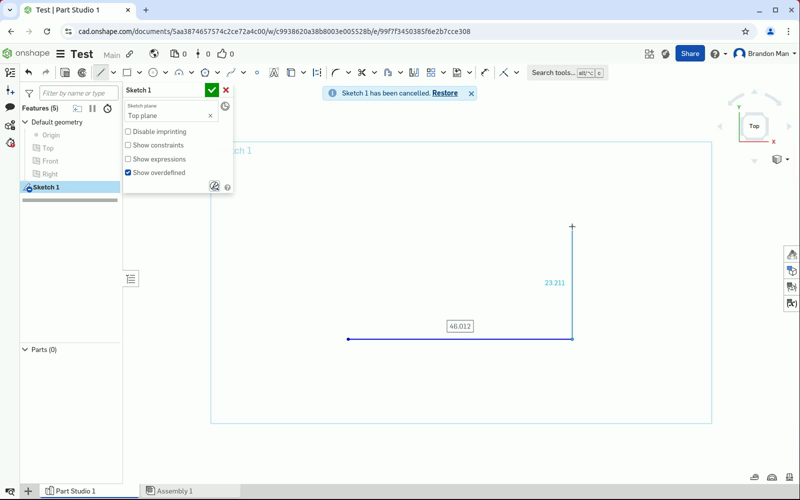
key_down(shift)
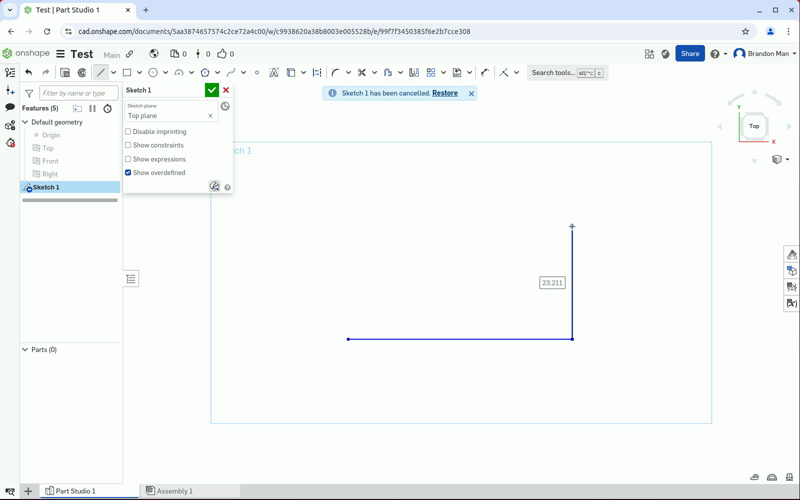
mouse_move(348, 226)
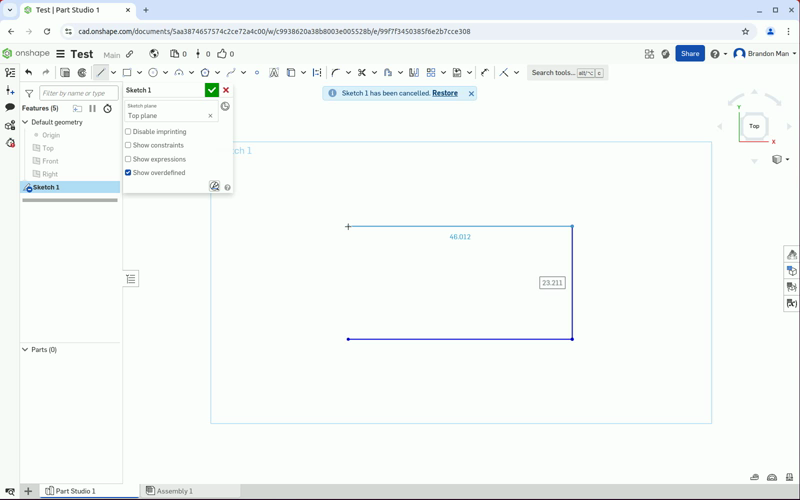
click(348, 226)
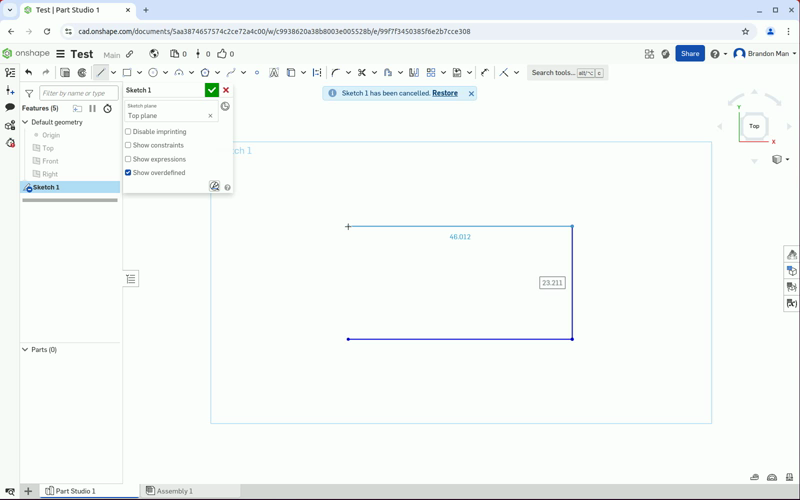
key_up(shift)
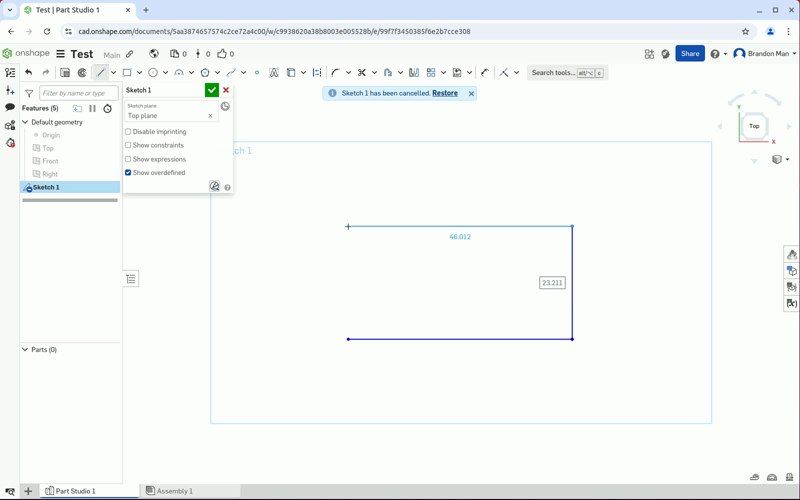
key_down(shift)
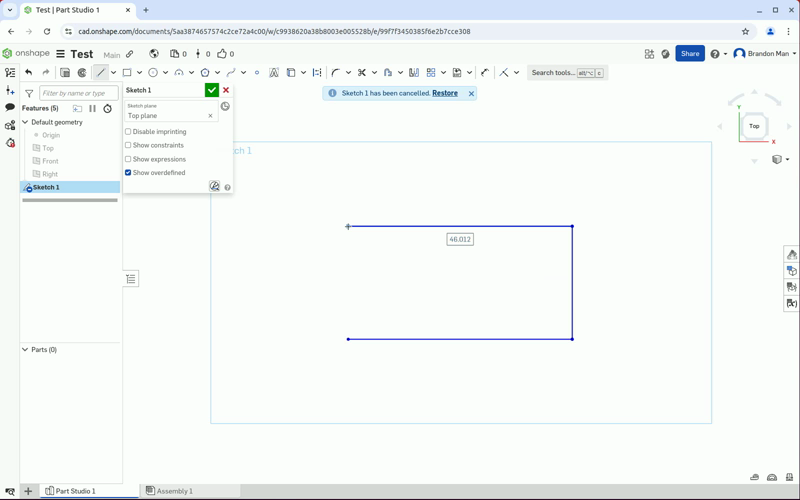
mouse_move(348, 339)
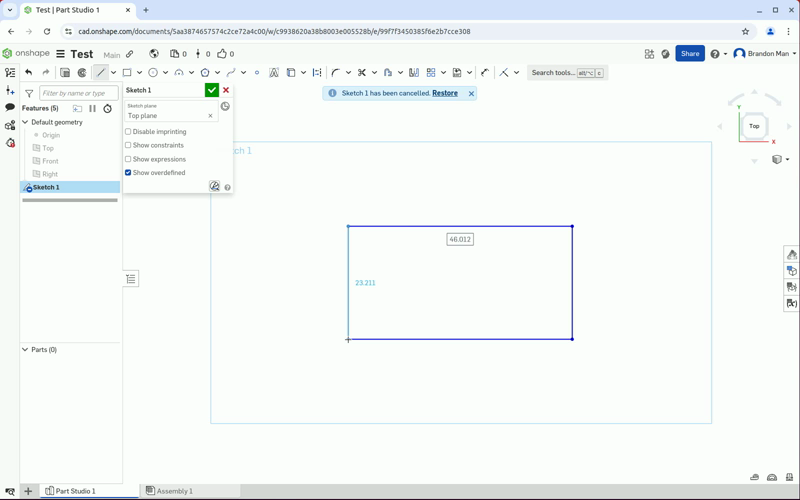
key_up(shift)
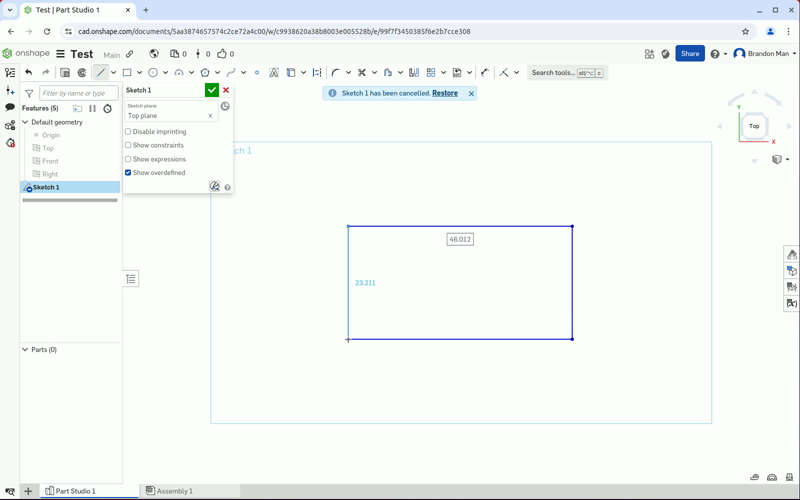
click(348, 339)
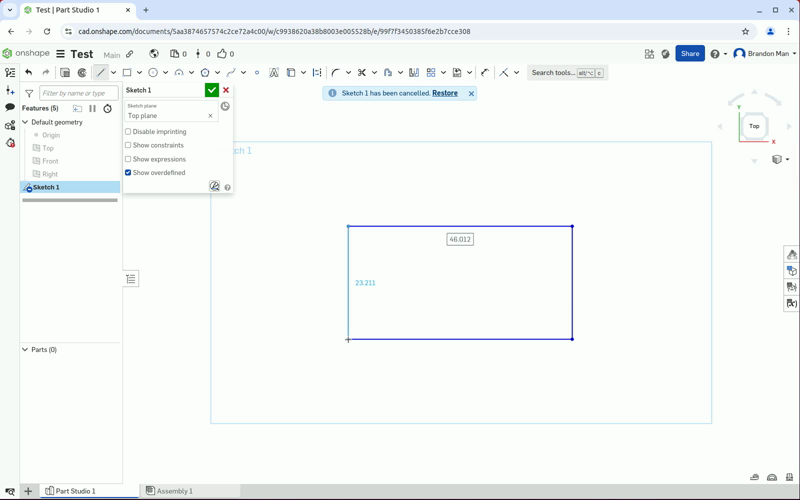
key(esc)
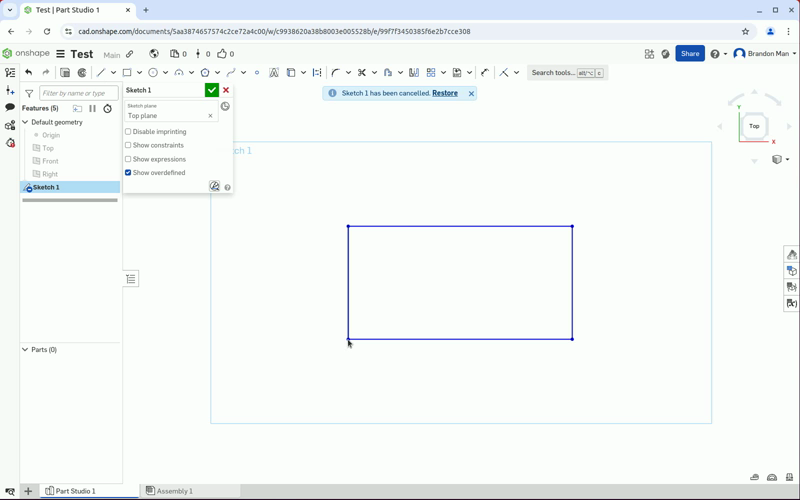
mouse_move(413, 277)
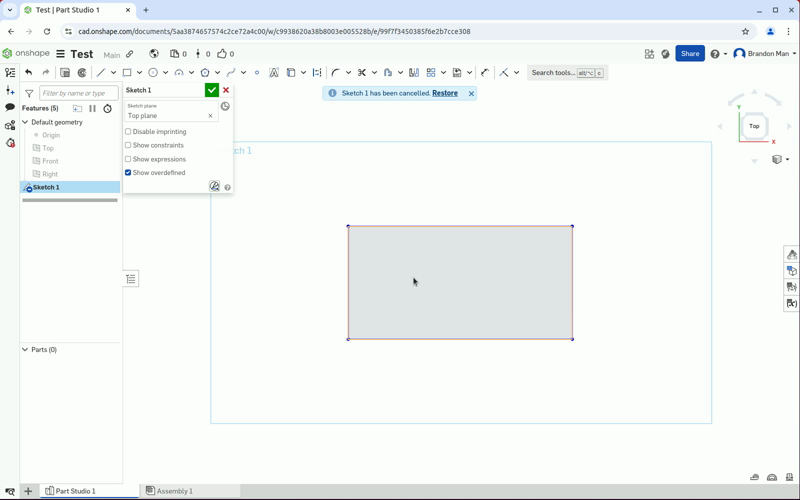
click(413, 277)
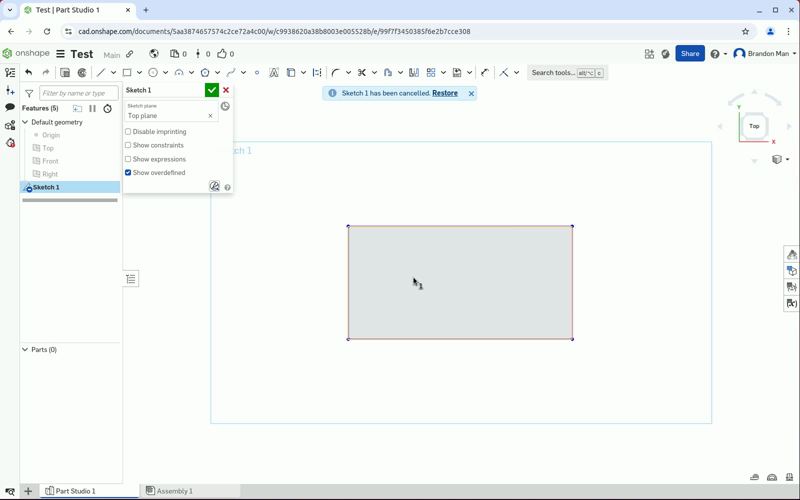
mouse_move(73, 352)
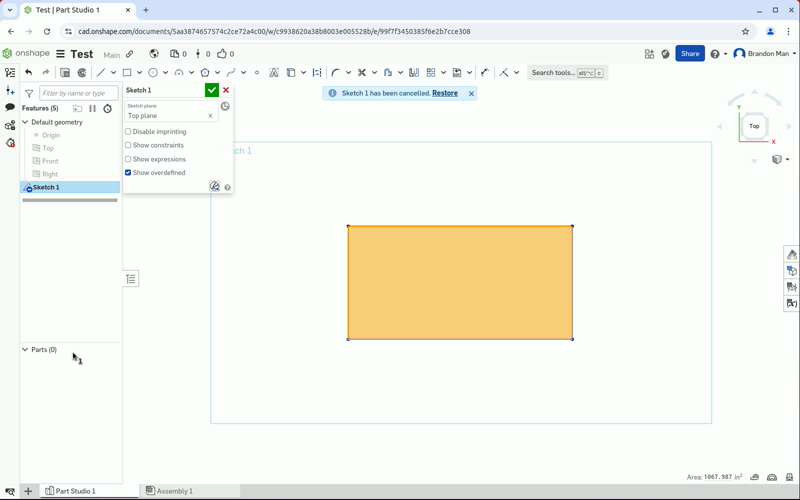
key(shift+y)
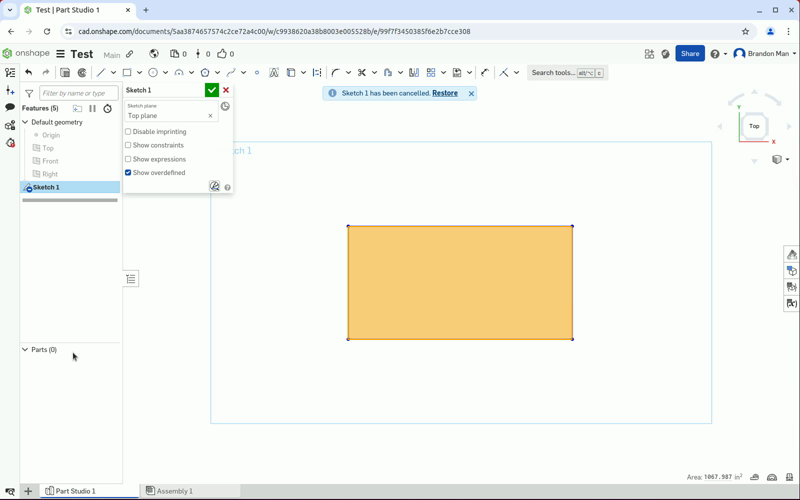
key(shift+e)
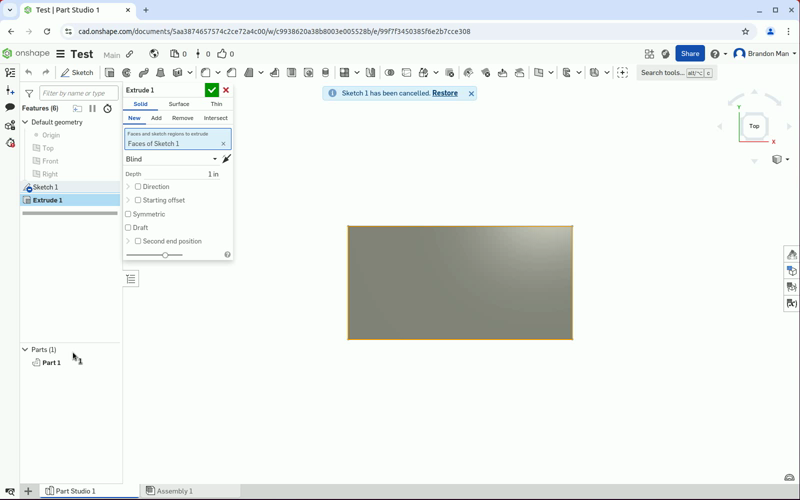
mouse_move(143, 106)
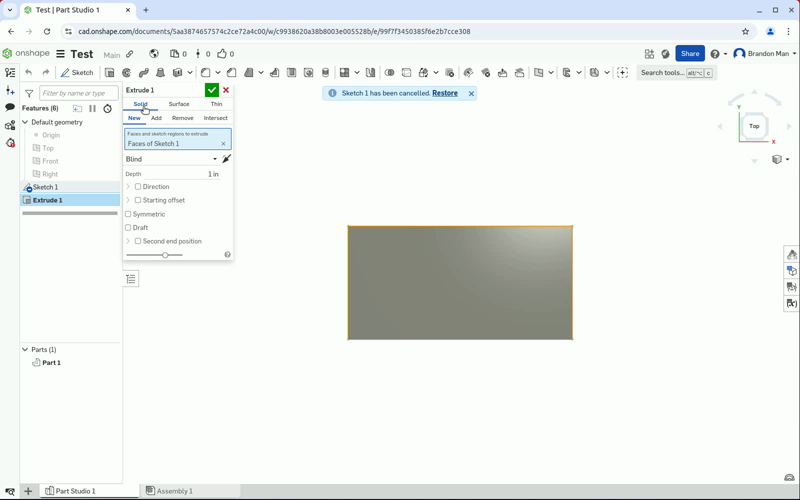
click(143, 106)
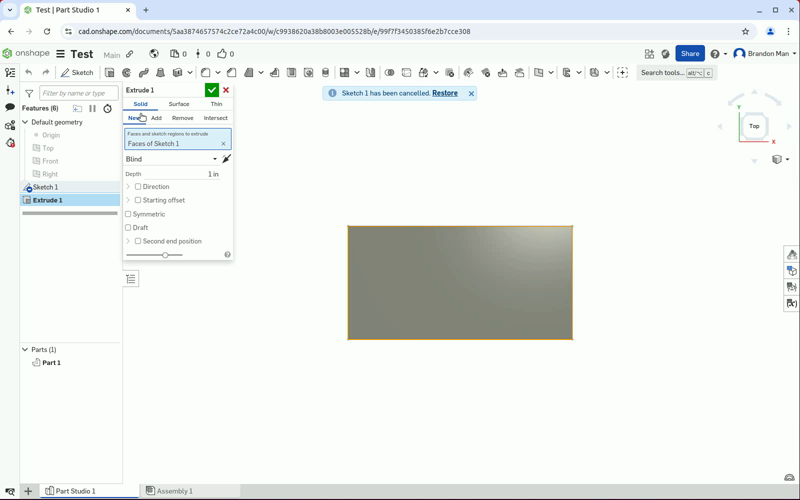
mouse_move(137, 120)
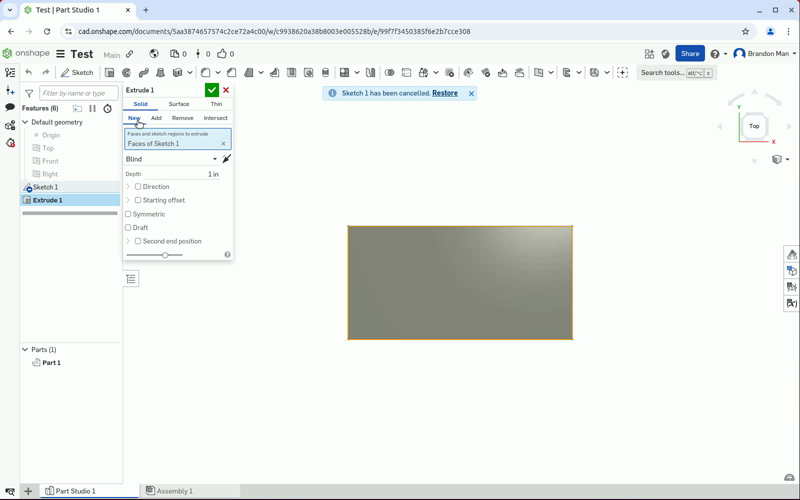
click(137, 120)
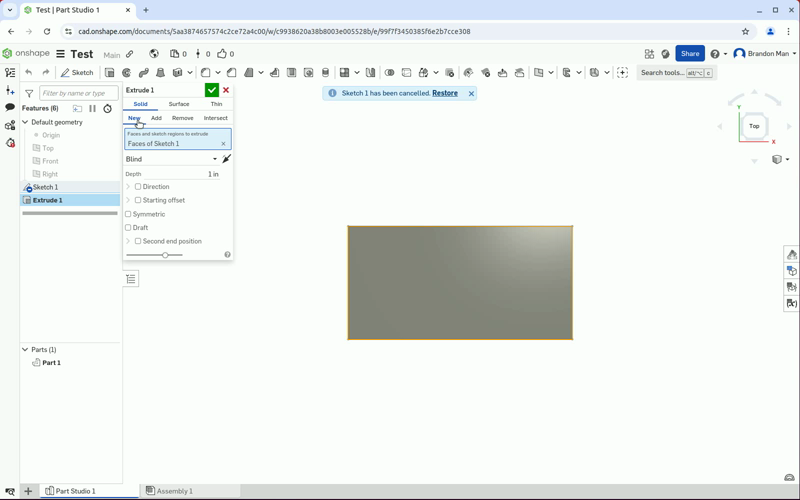
key(tab, 4)
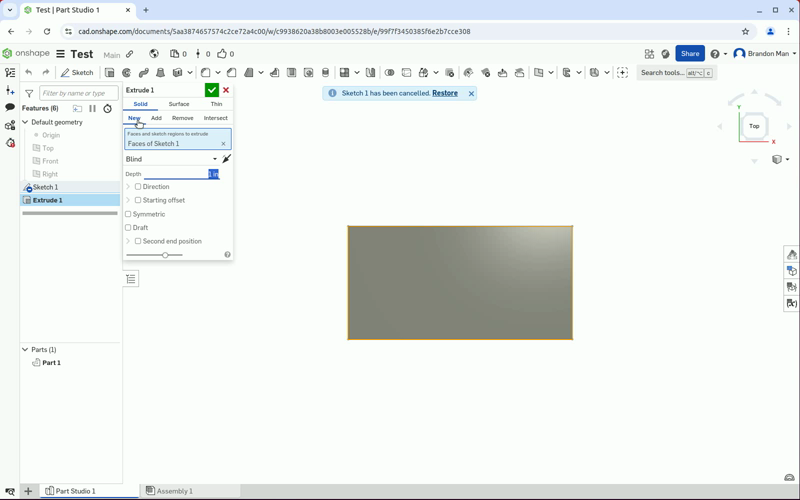
text(1.926)
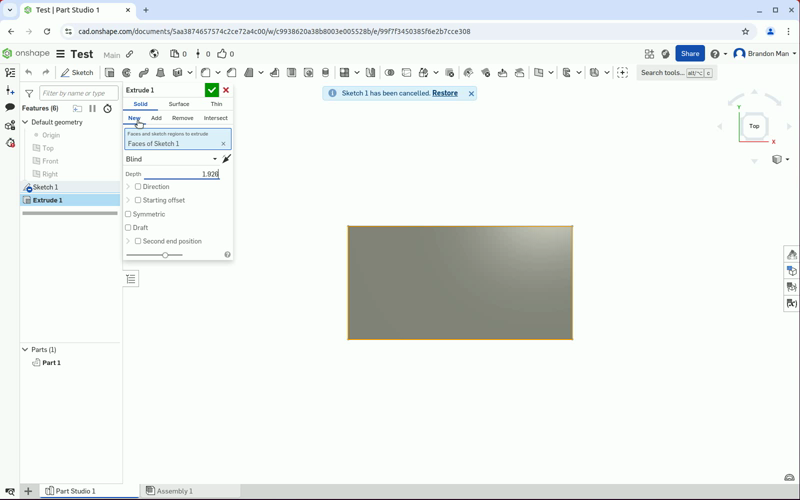
key(enter)
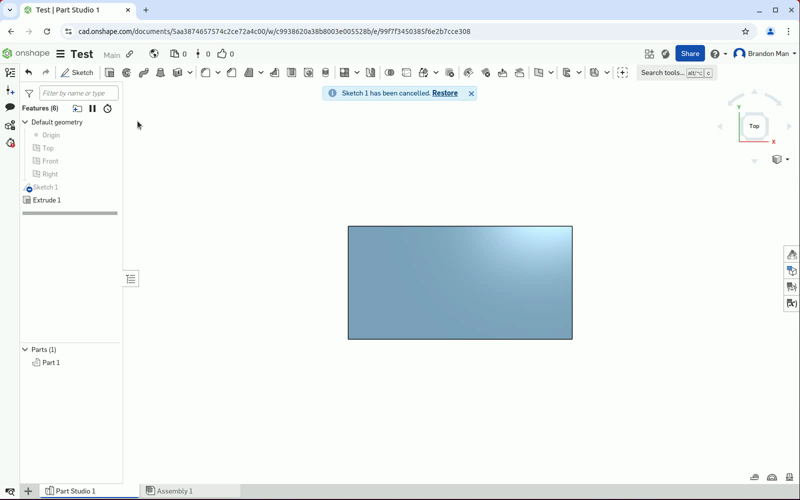
key(shift+h)
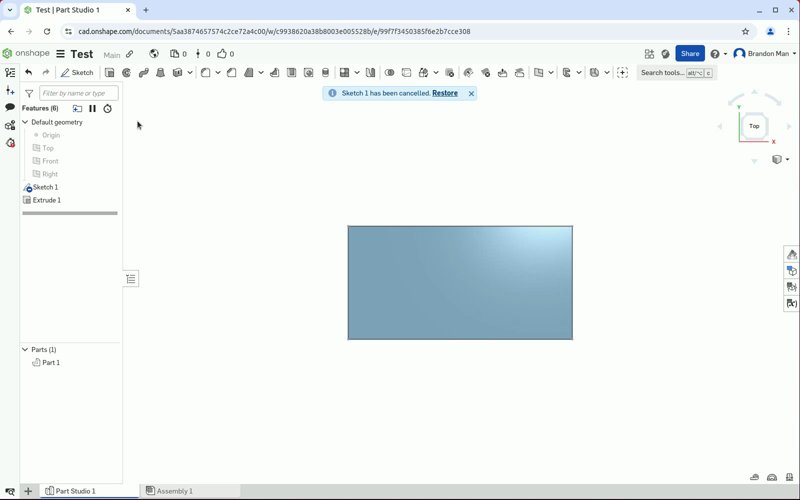
key(shift+h)
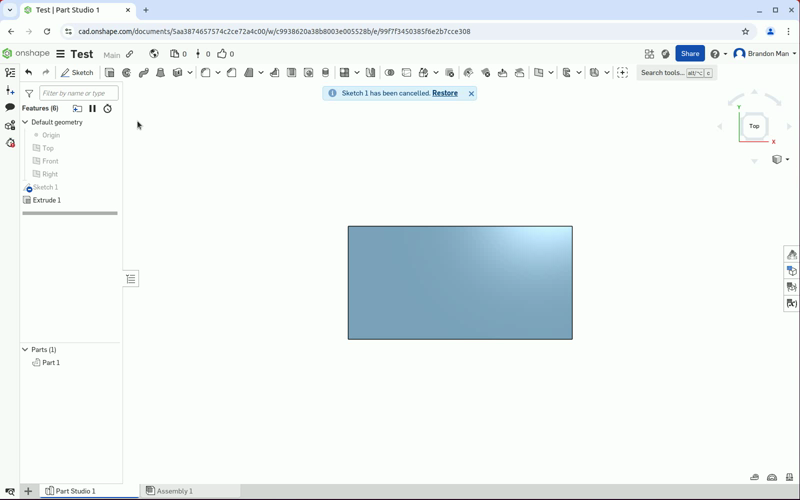
mouse_move(73, 189)
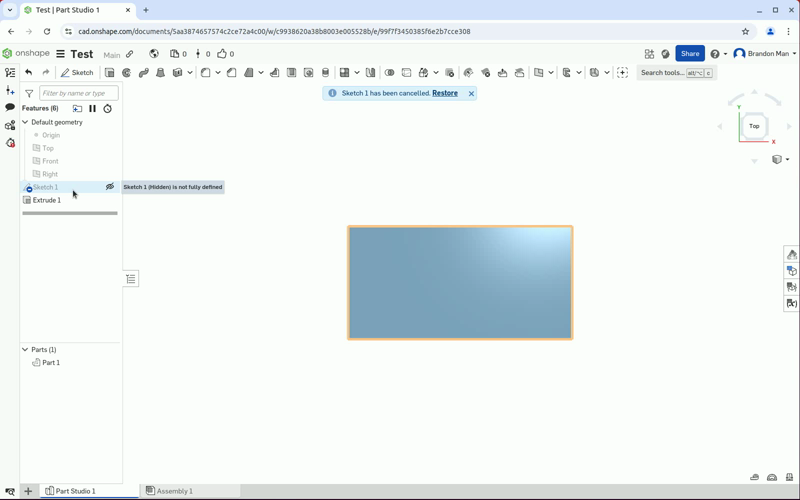
click(73, 189)
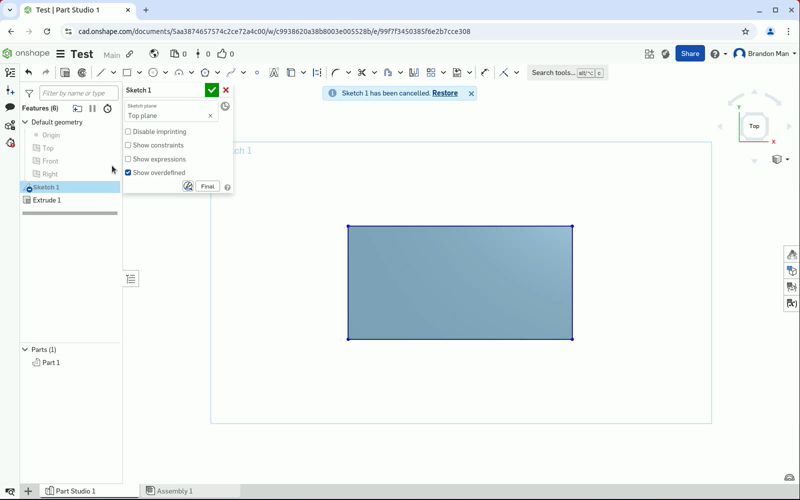
mouse_move(229, 92)
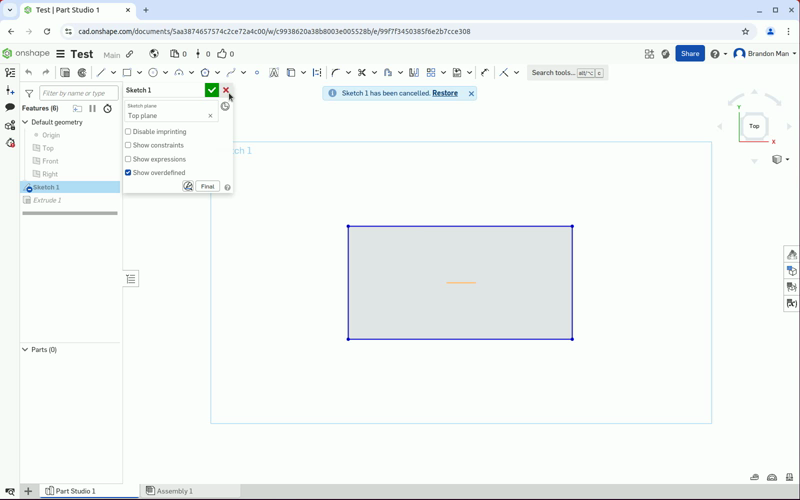
click(229, 92)
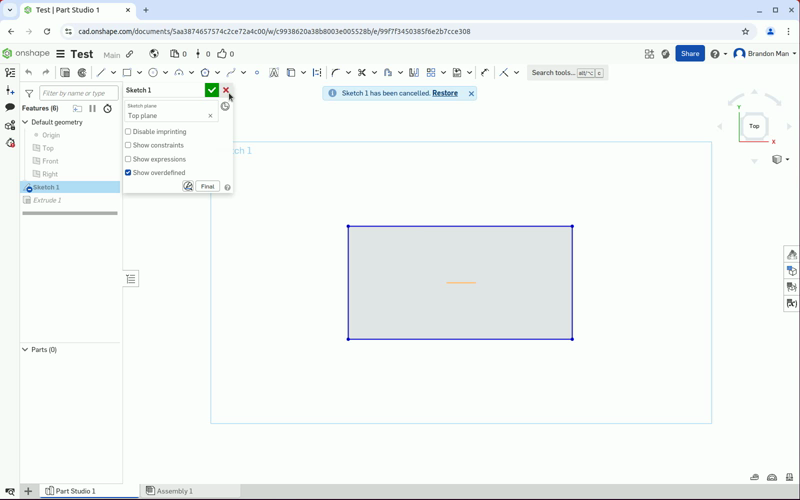
key(shift+s)
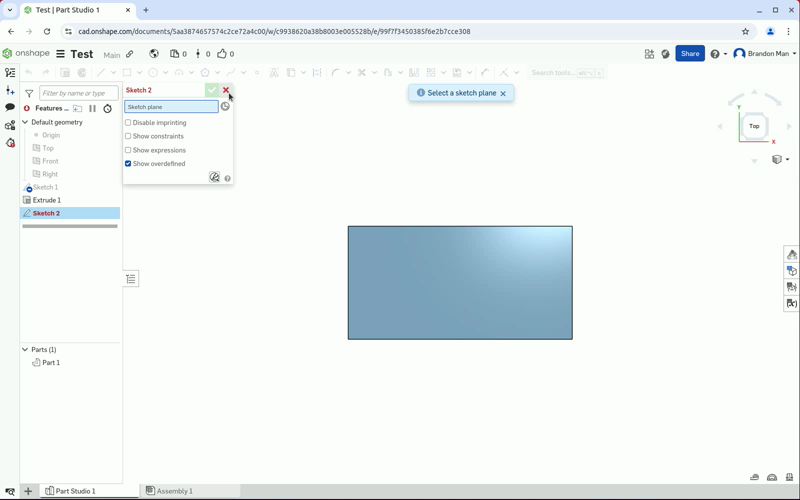
mouse_move(73, 150)
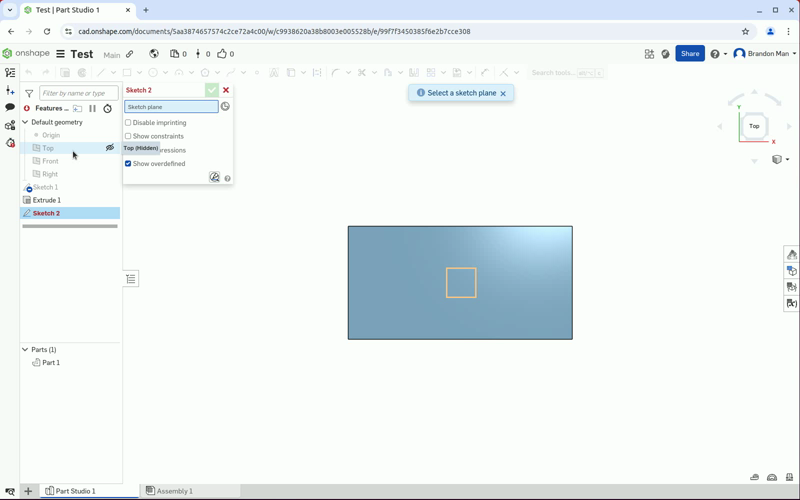
click(73, 150)
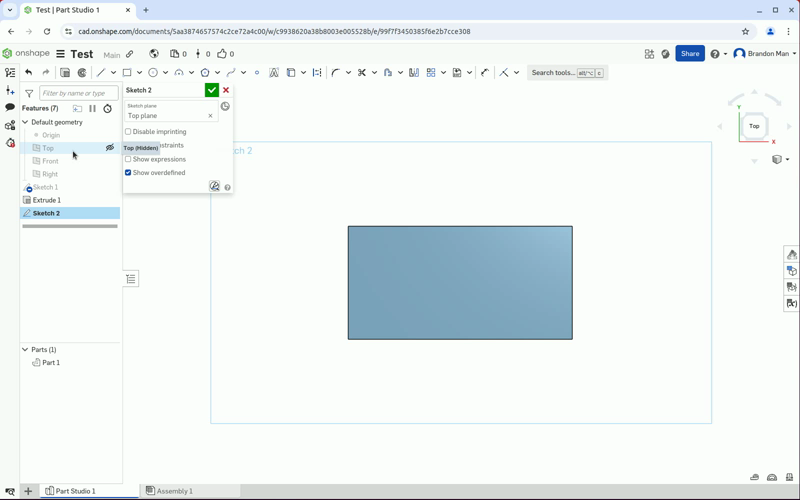
mouse_move(73, 352)
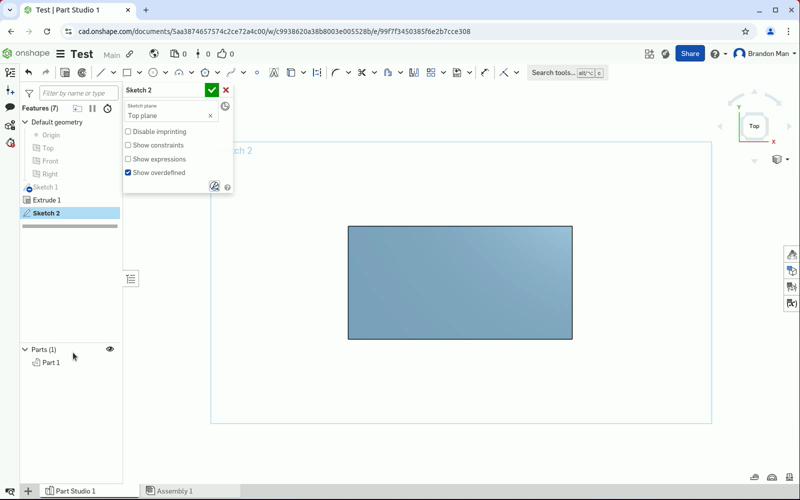
key(y)
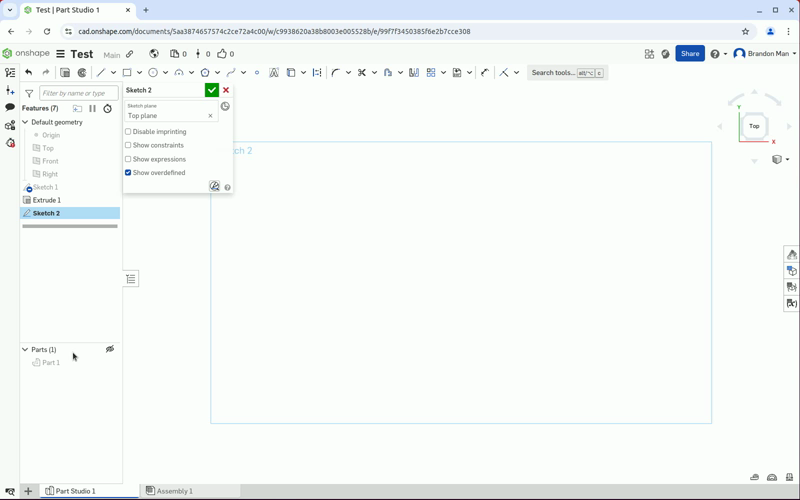
key(c)
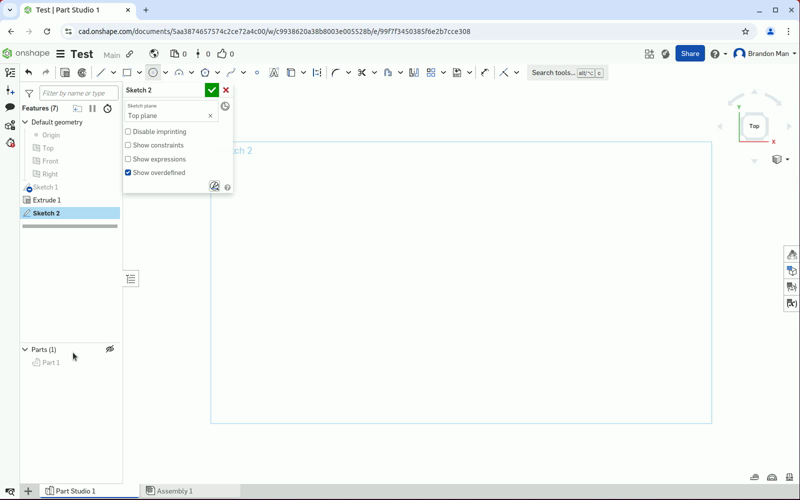
key_down(shift)
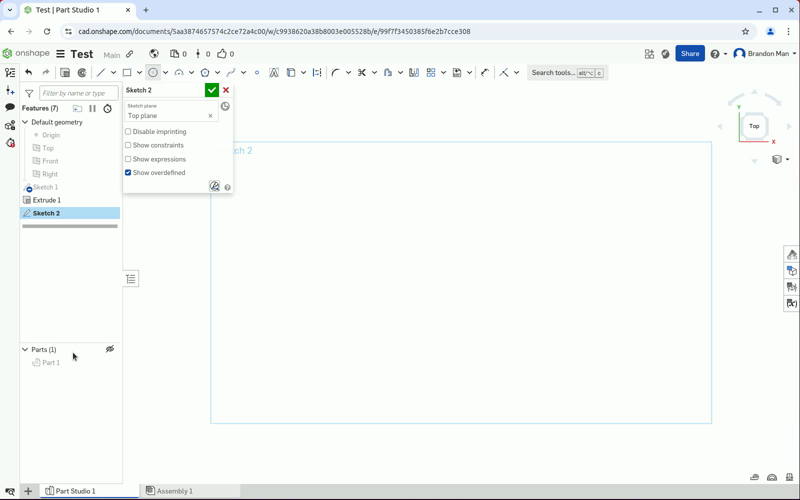
mouse_move(461, 282)
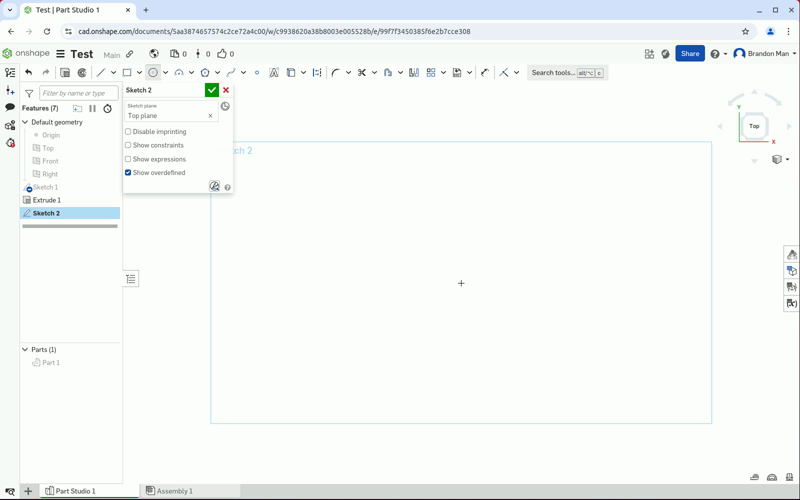
click(461, 282)
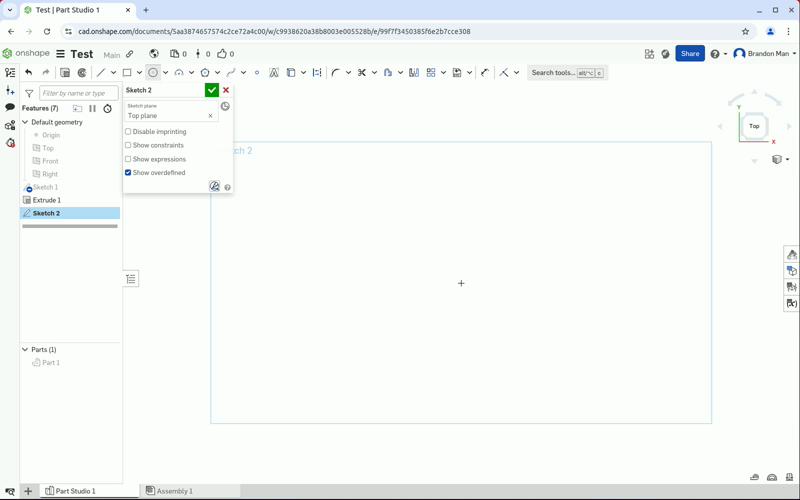
key_up(shift)
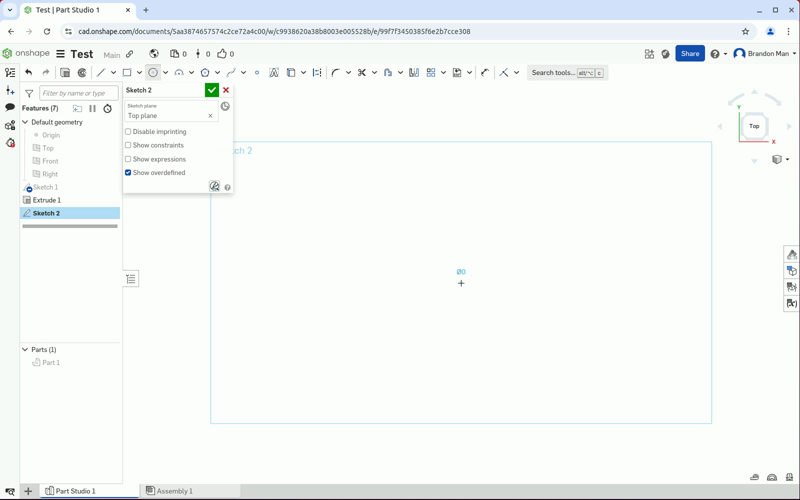
mouse_move(489, 282)
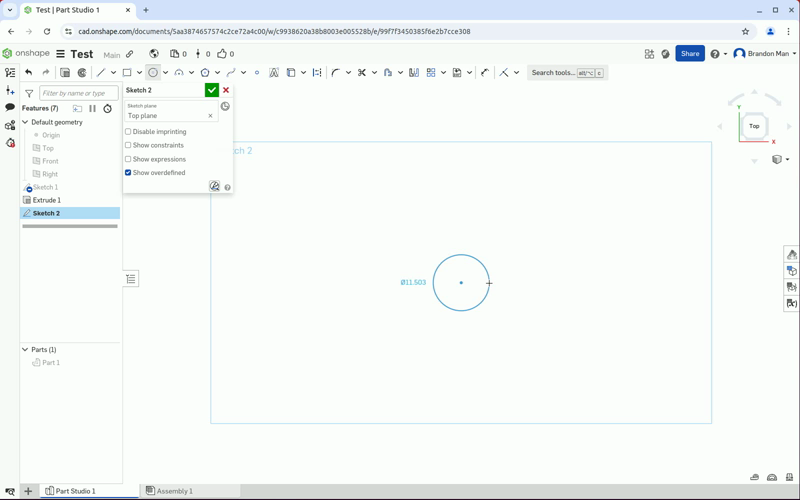
click(489, 282)
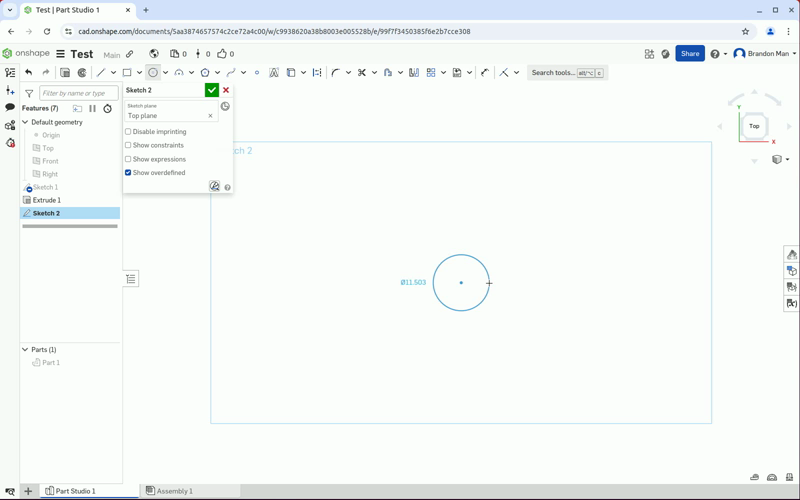
key(esc)
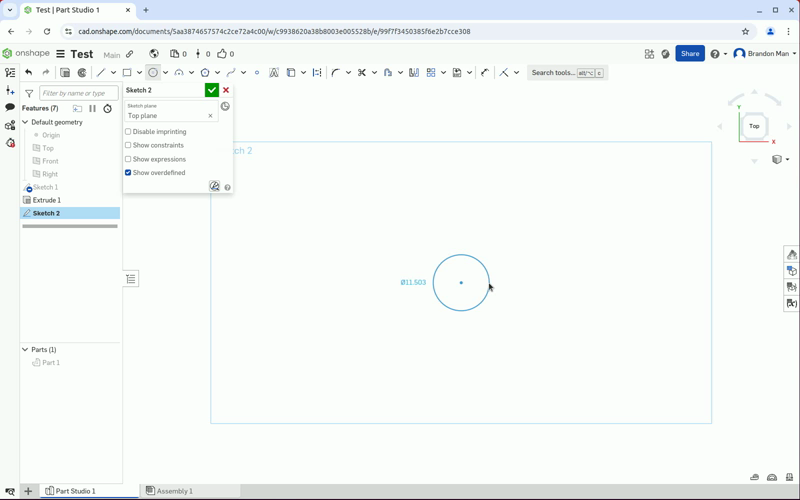
mouse_move(466, 280)
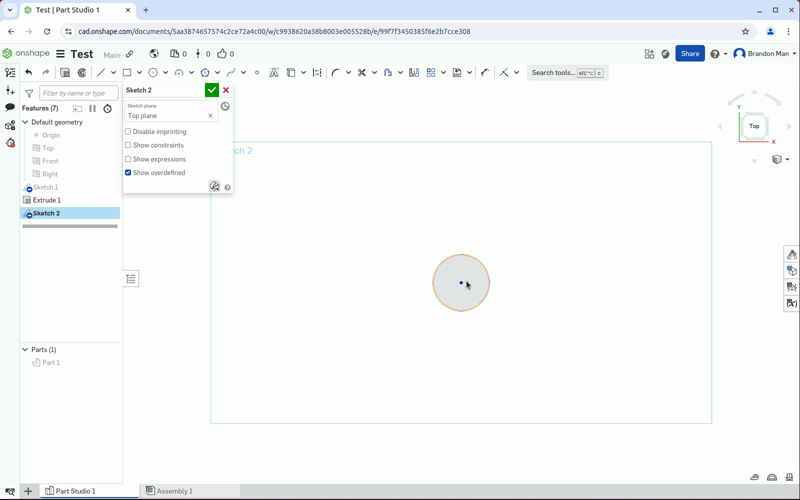
click(466, 280)
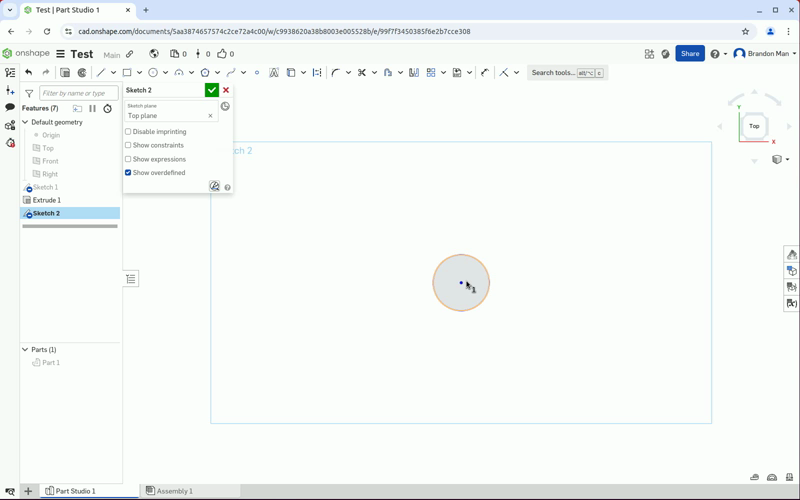
mouse_move(73, 352)
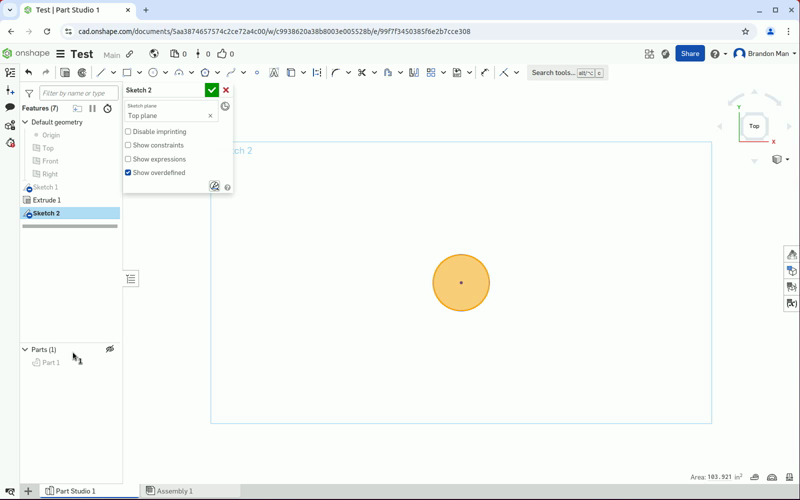
key(shift+y)
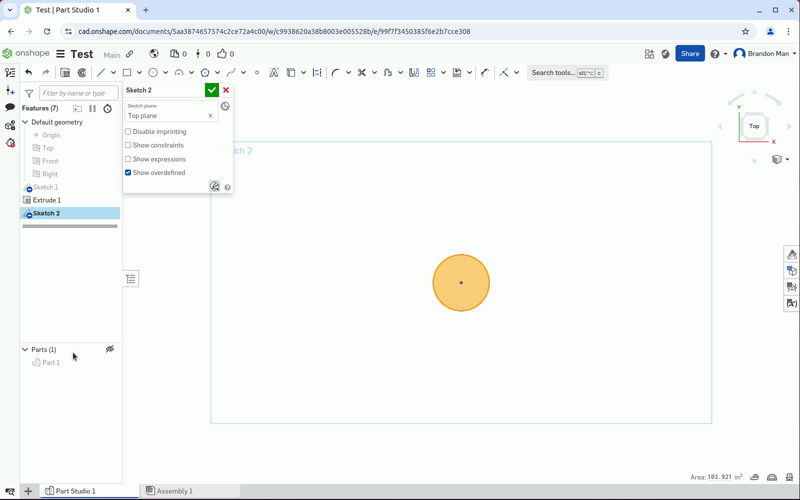
key(shift+e)
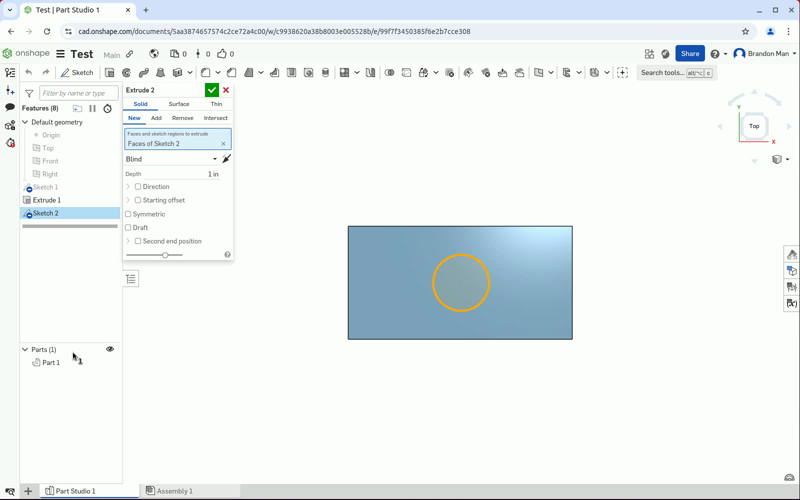
mouse_move(143, 106)
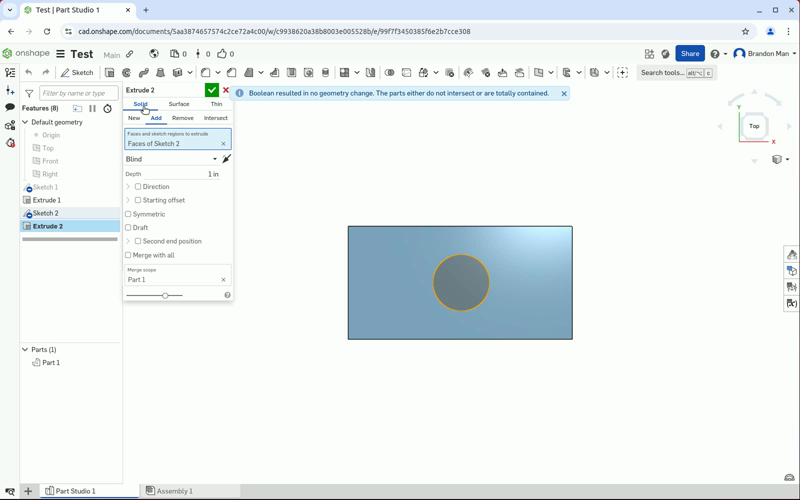
click(143, 106)
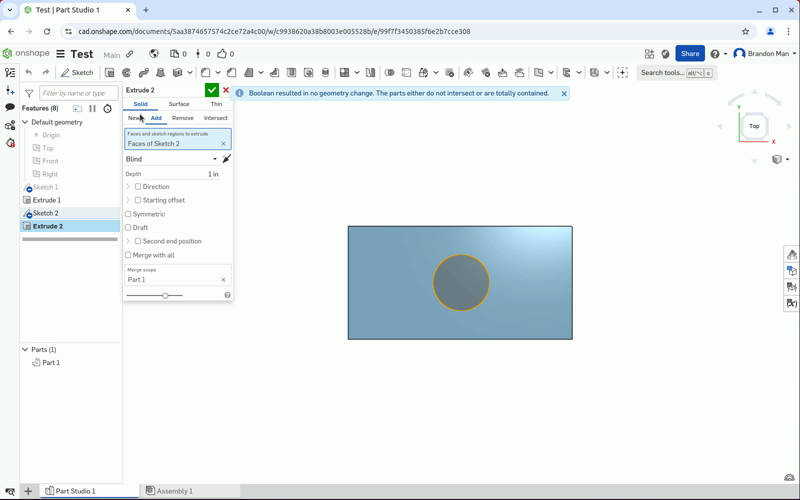
mouse_move(137, 120)
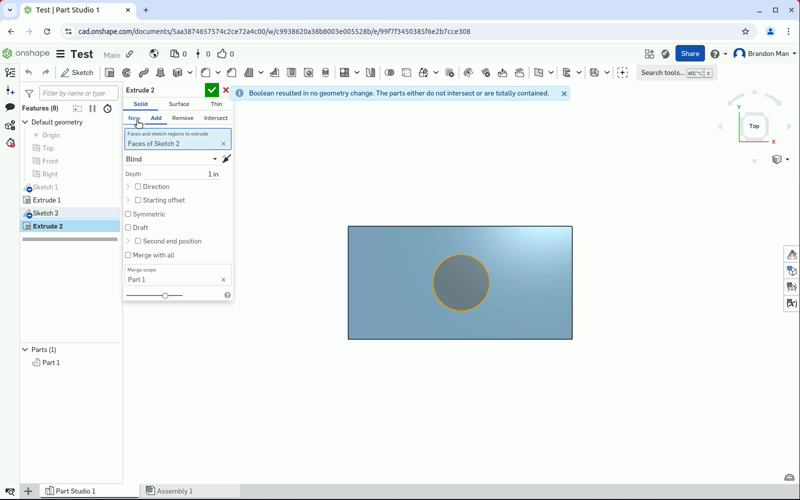
click(137, 120)
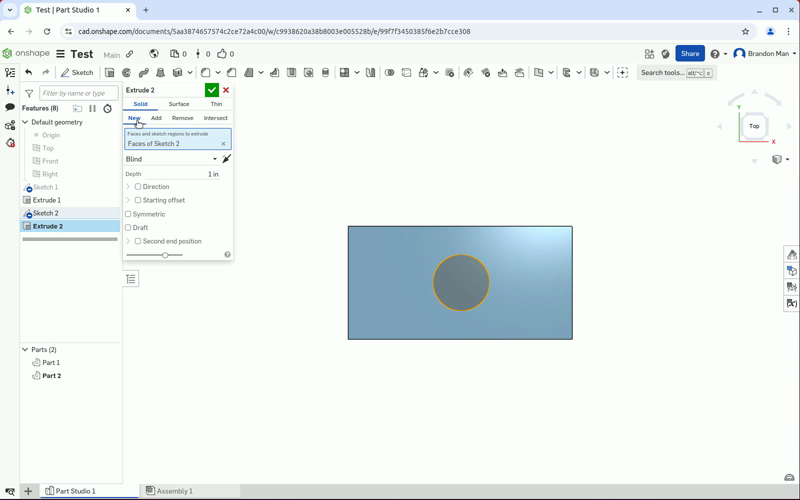
key(tab, 4)
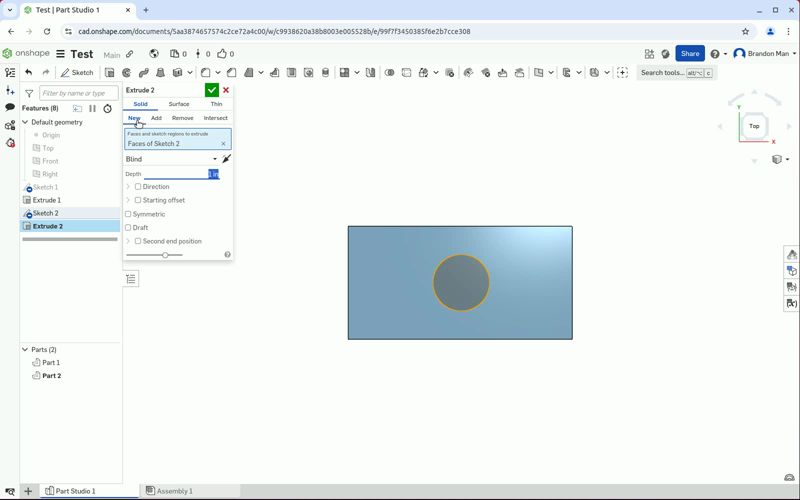
text(2.407)
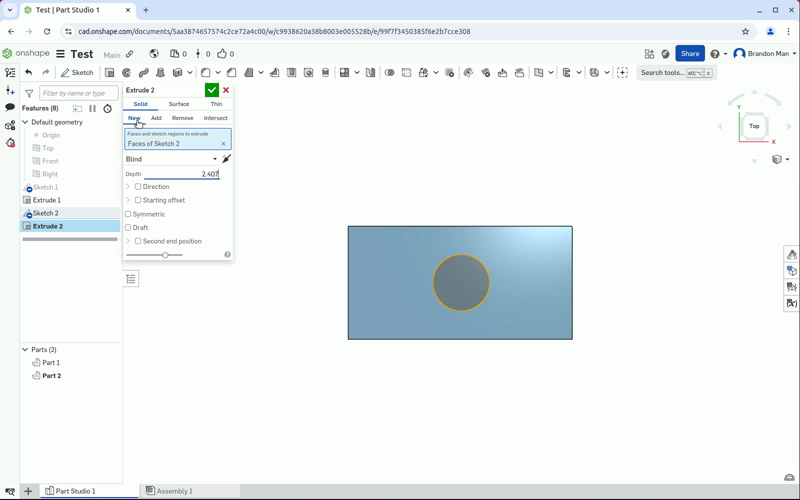
key(enter)
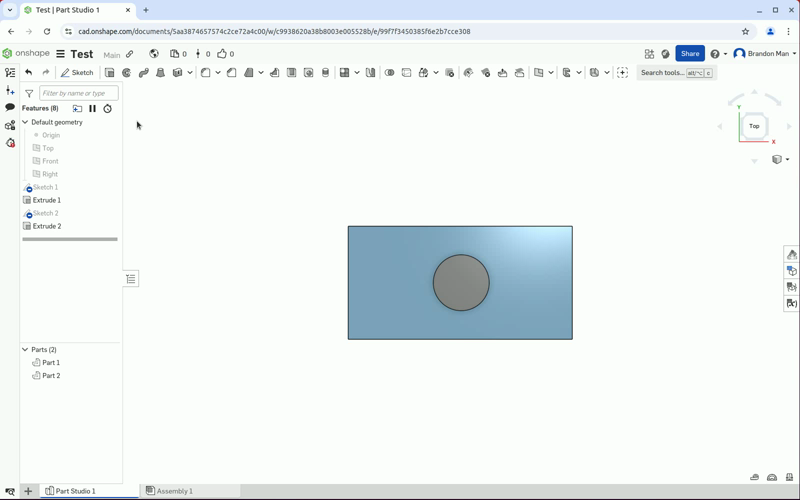
key(shift+h)
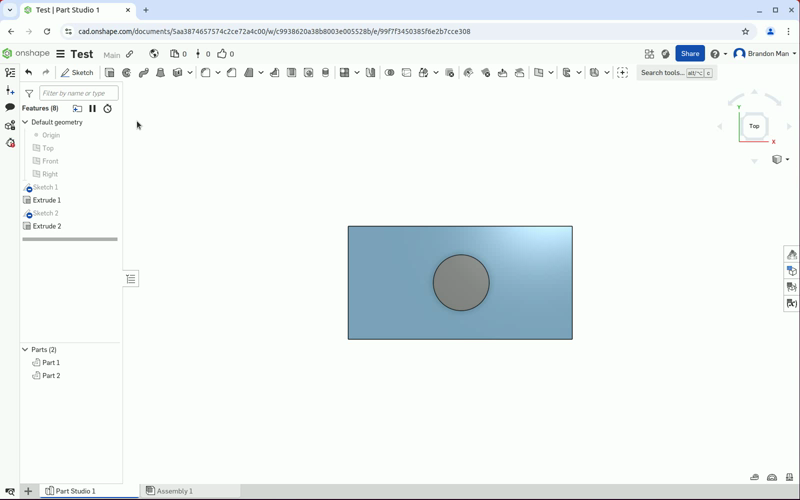
key(shift+h)
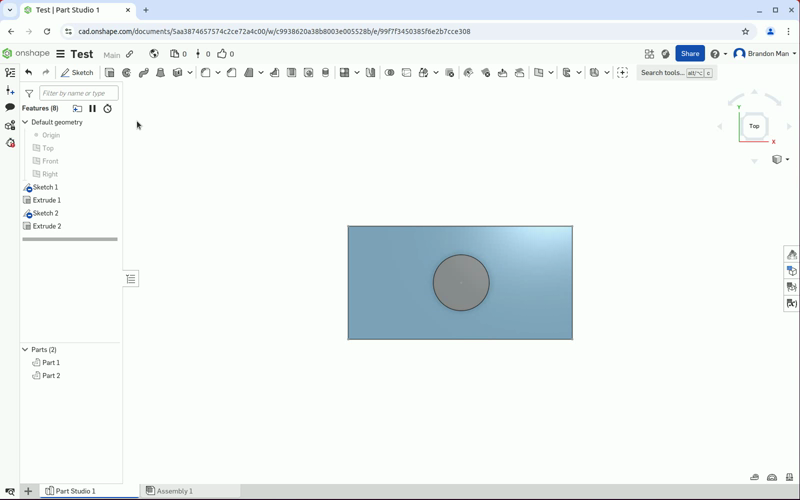
key(shift+7)
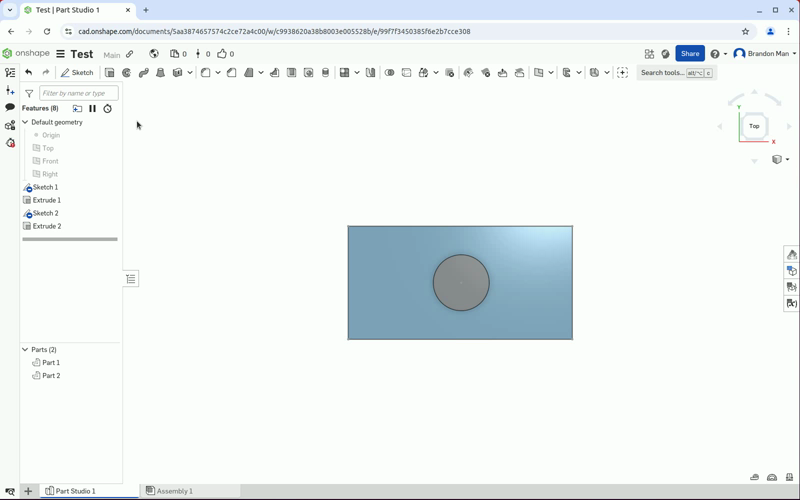
key(up, 3)
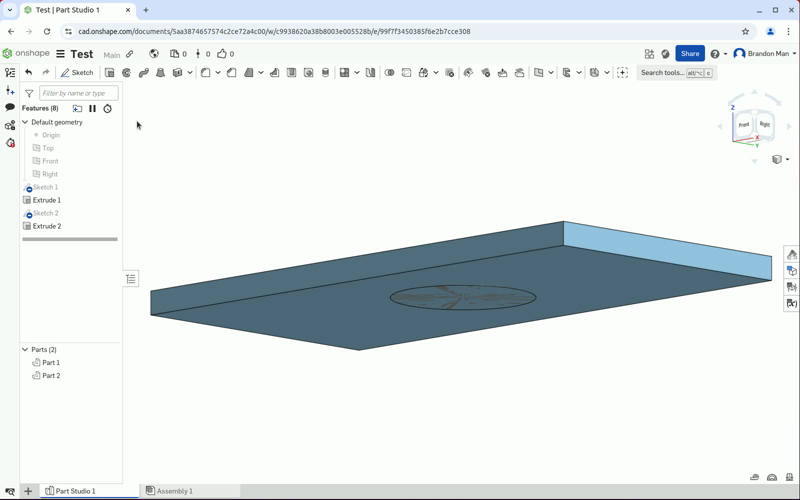
key(left, 3)
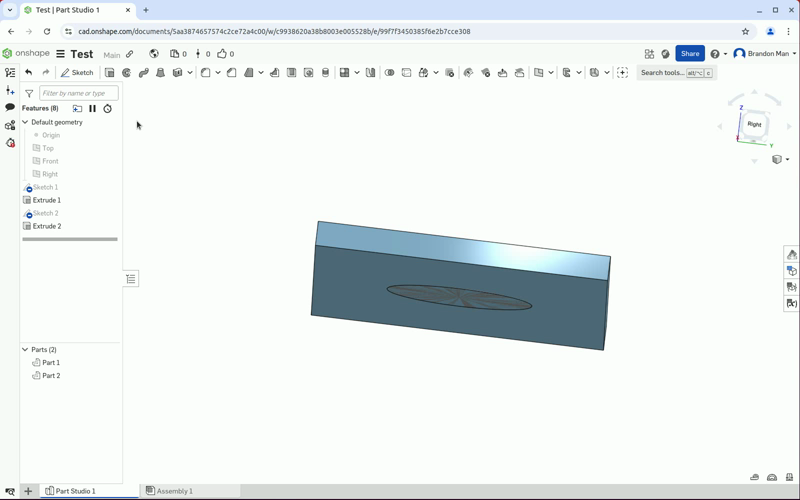
key(right, 3)
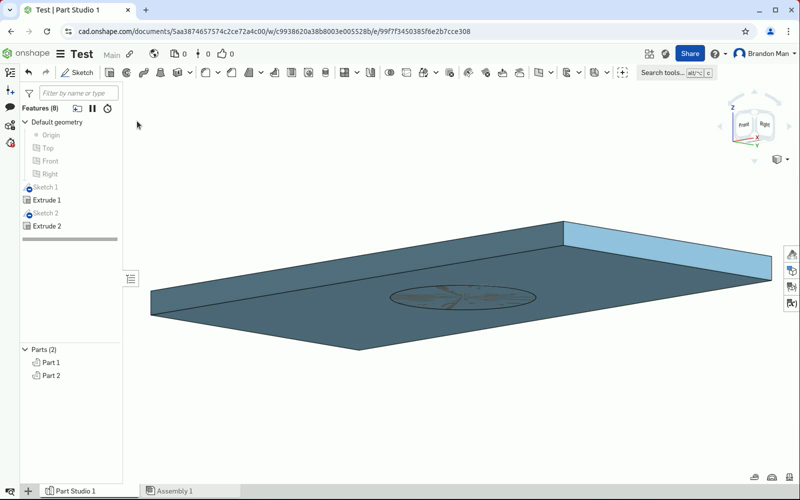
key(down, 3)
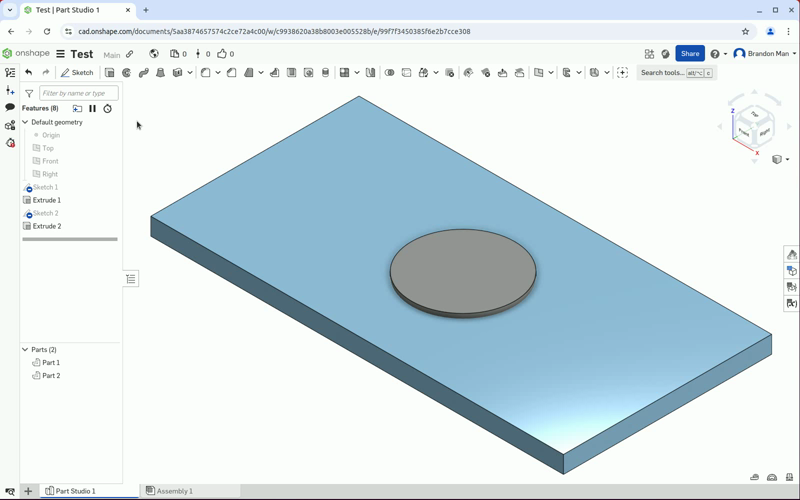
mouse_move(73, 189)
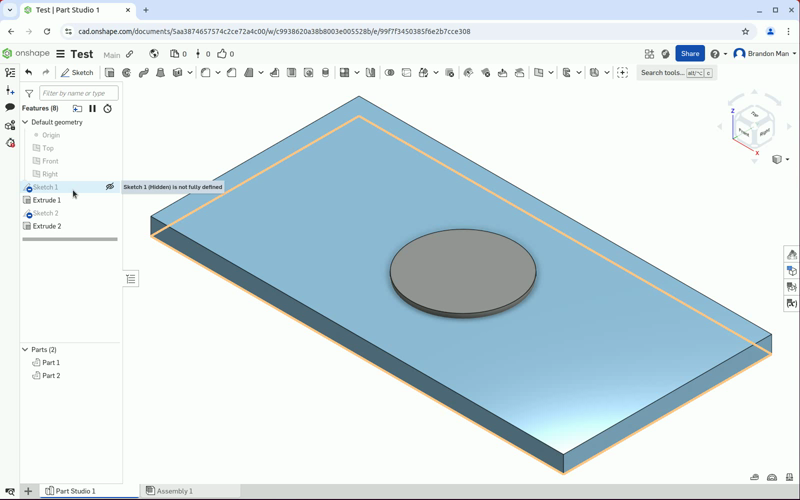
click(73, 189)